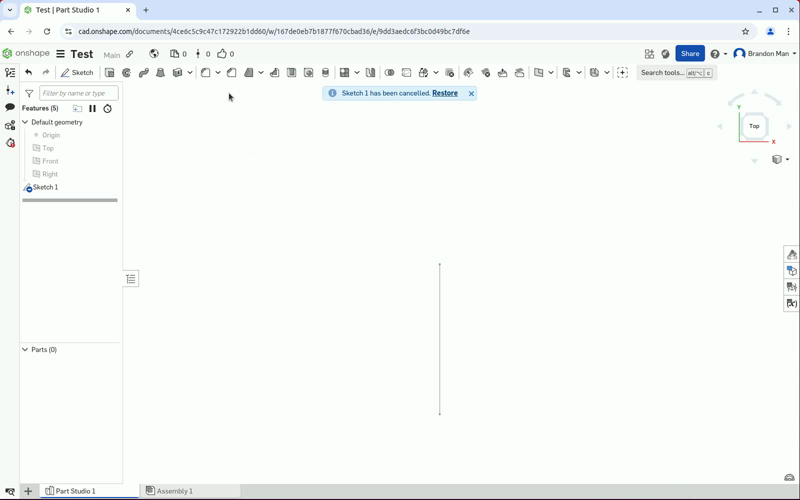
key(shift+h)
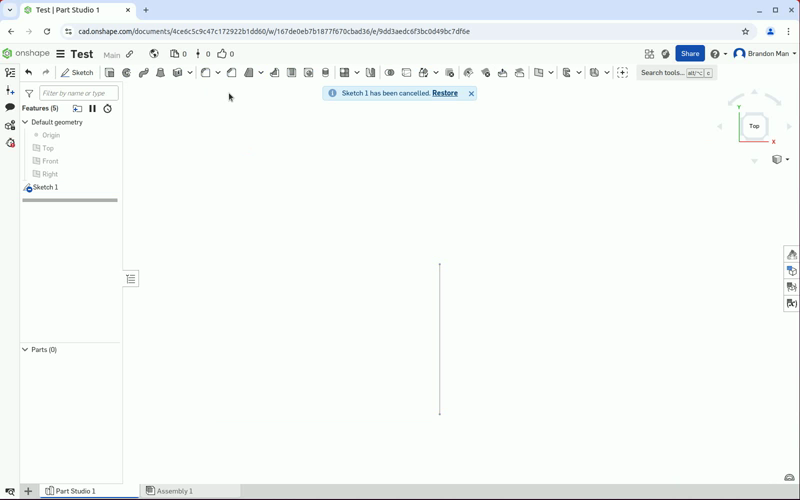
key(shift+s)
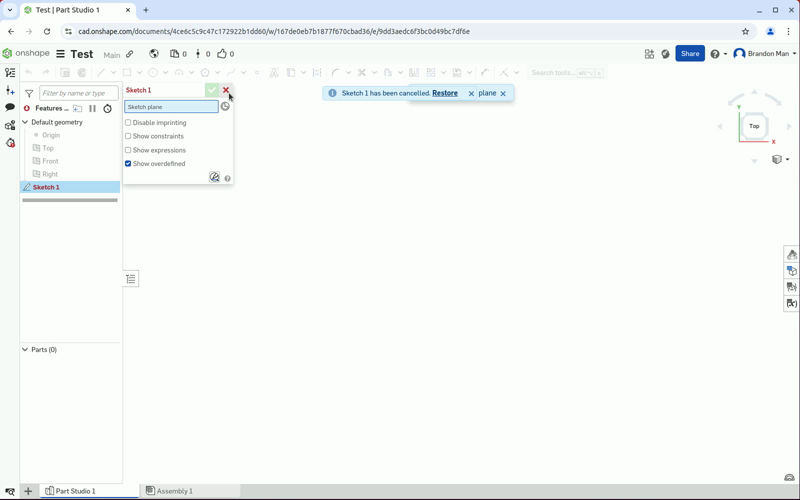
mouse_move(73, 150)
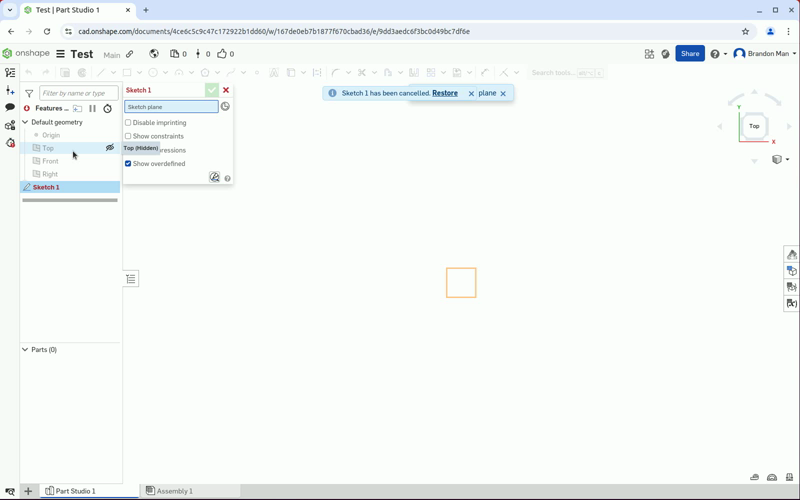
click(73, 150)
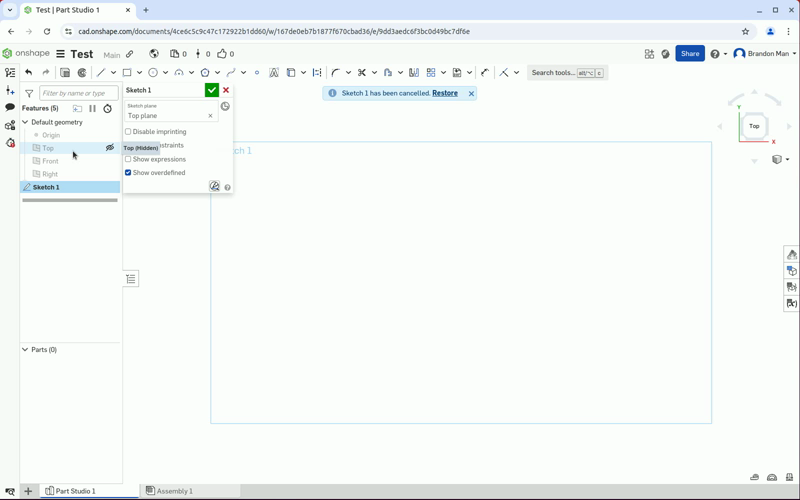
mouse_move(73, 352)
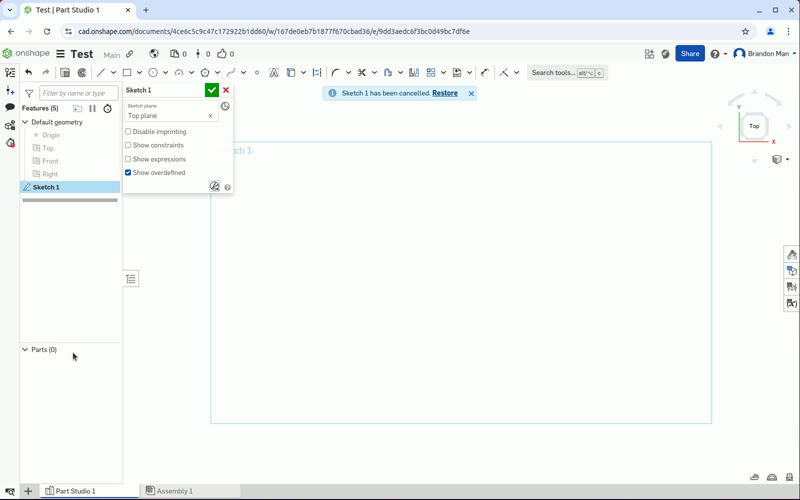
key(y)
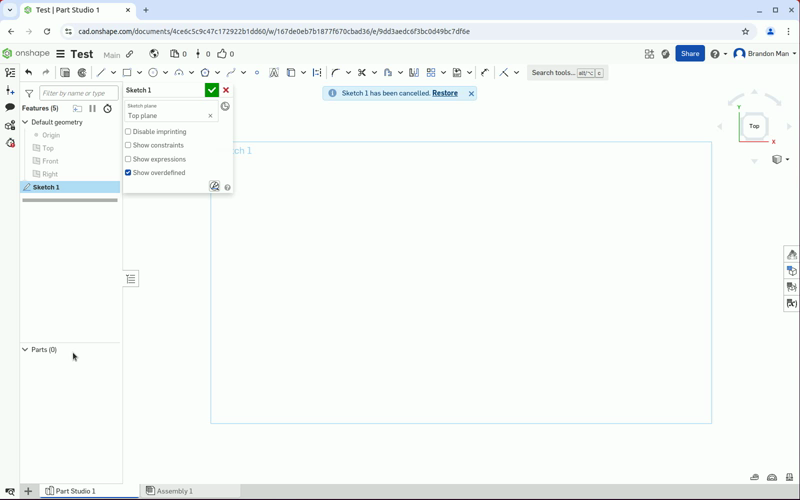
key(c)
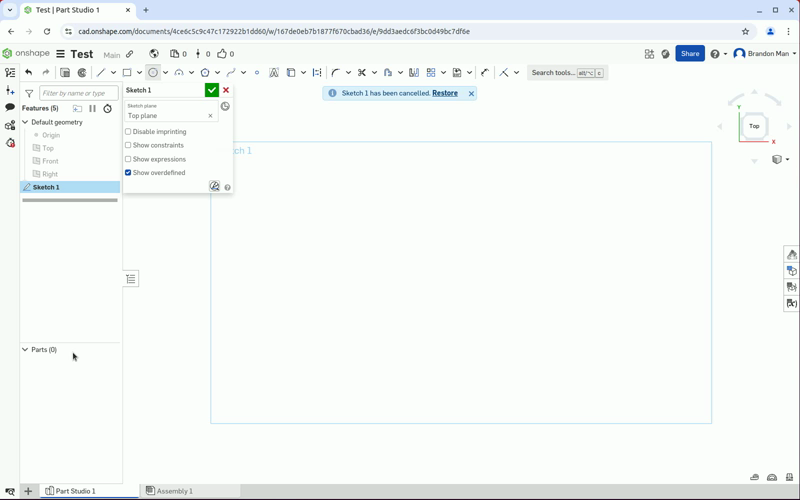
key_down(shift)
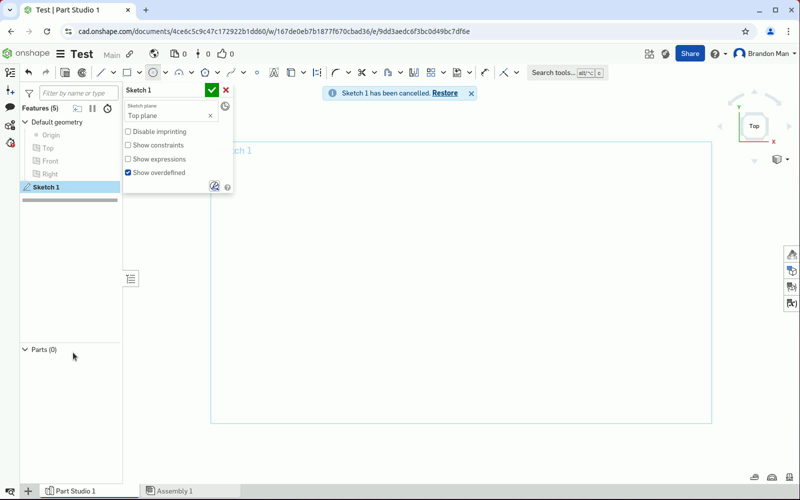
mouse_move(461, 282)
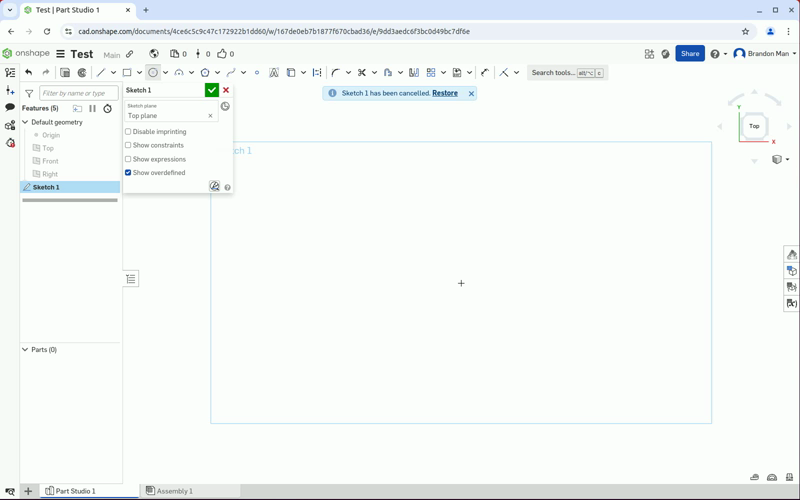
click(461, 282)
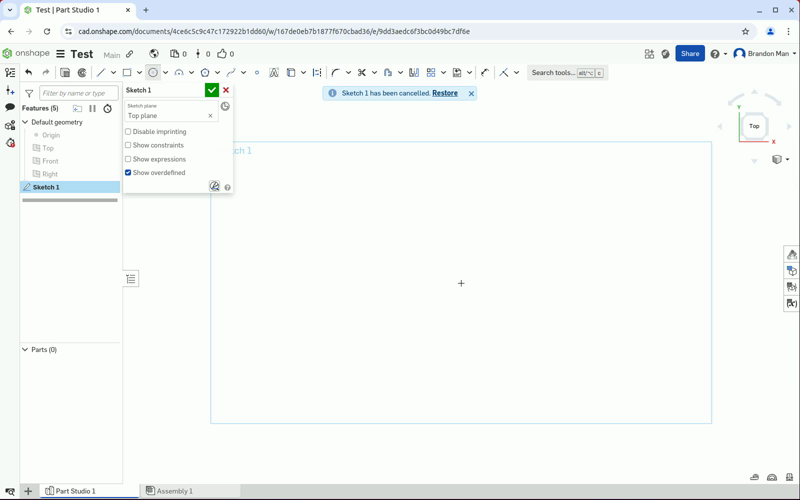
key_up(shift)
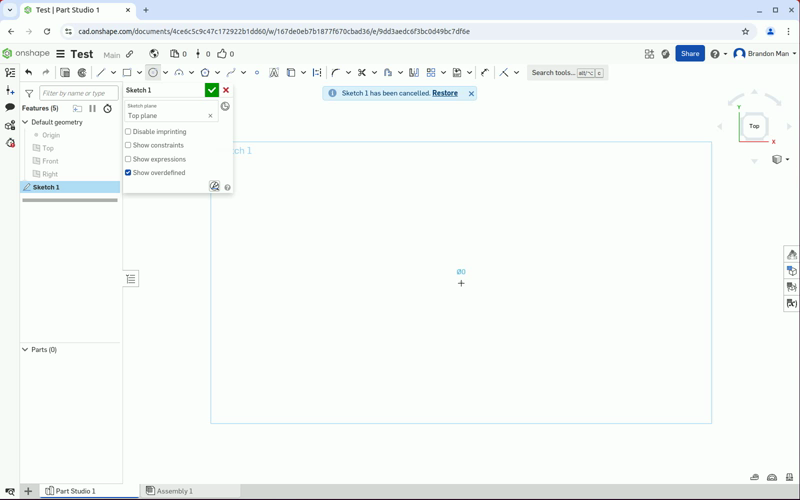
mouse_move(518, 282)
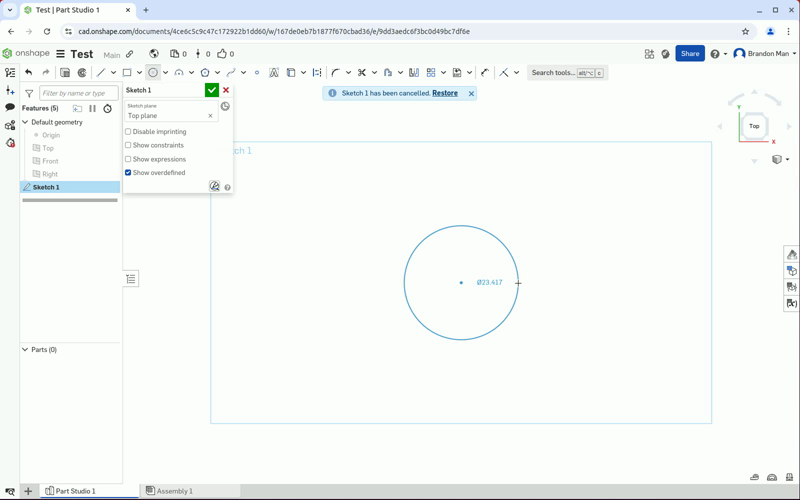
click(518, 282)
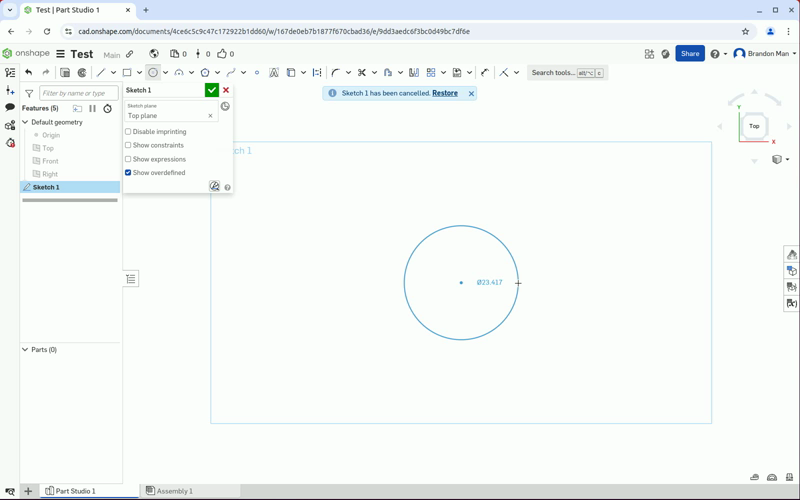
key(esc)
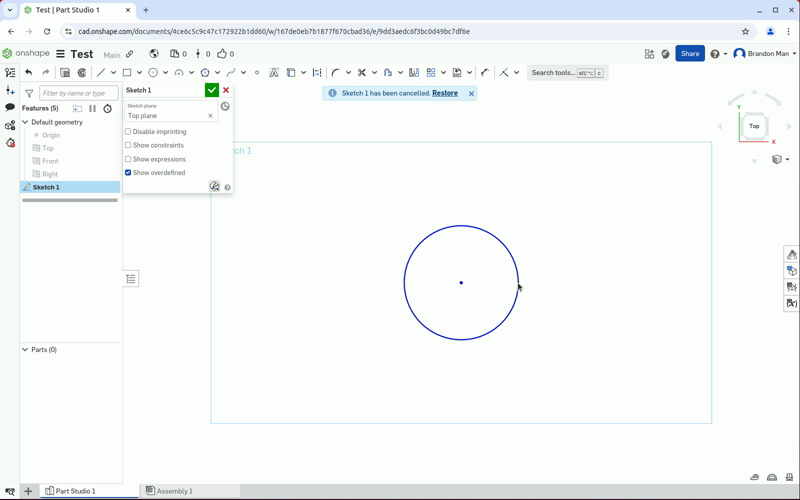
key(c)
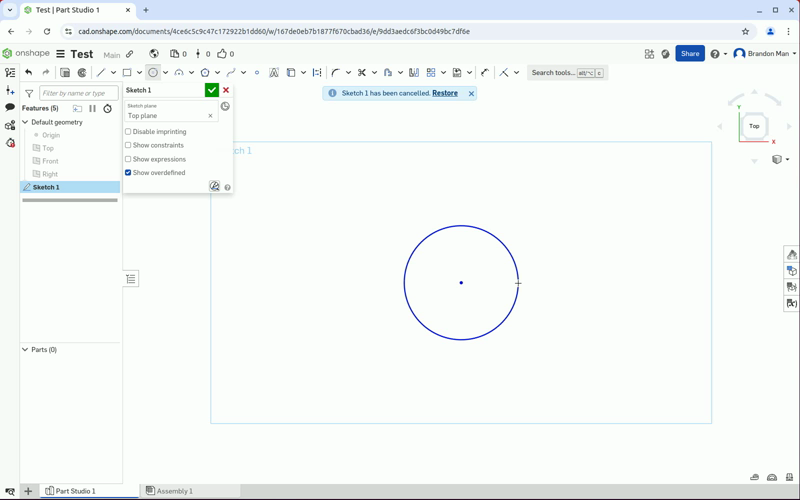
key_down(shift)
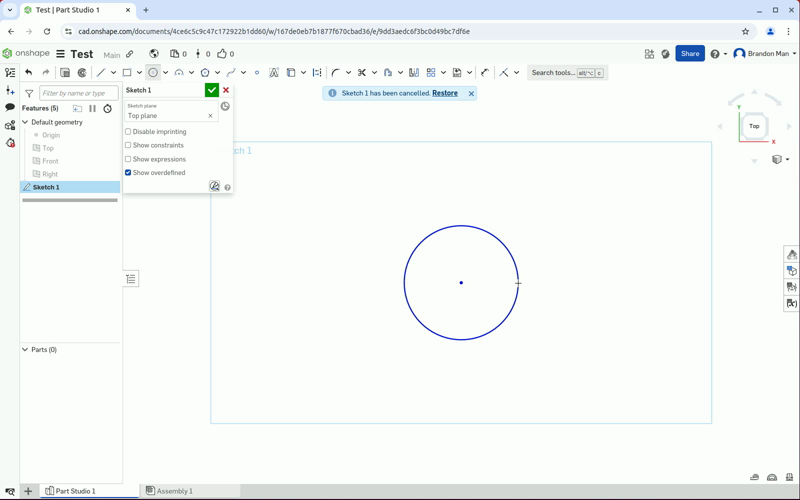
mouse_move(461, 282)
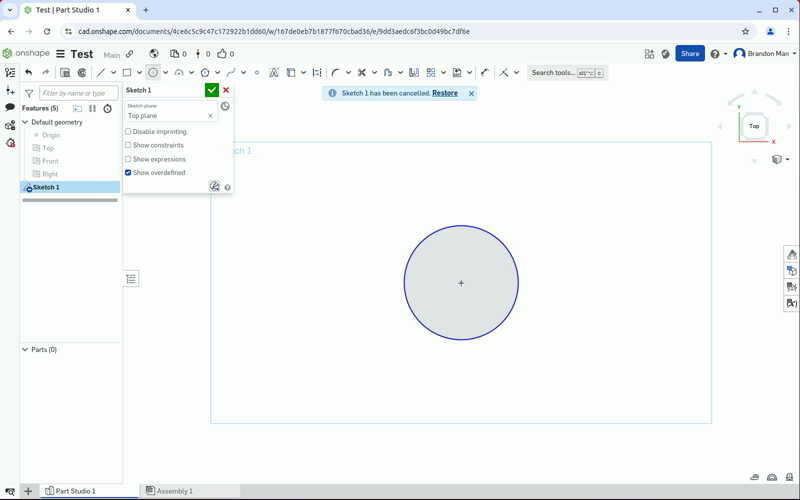
click(461, 282)
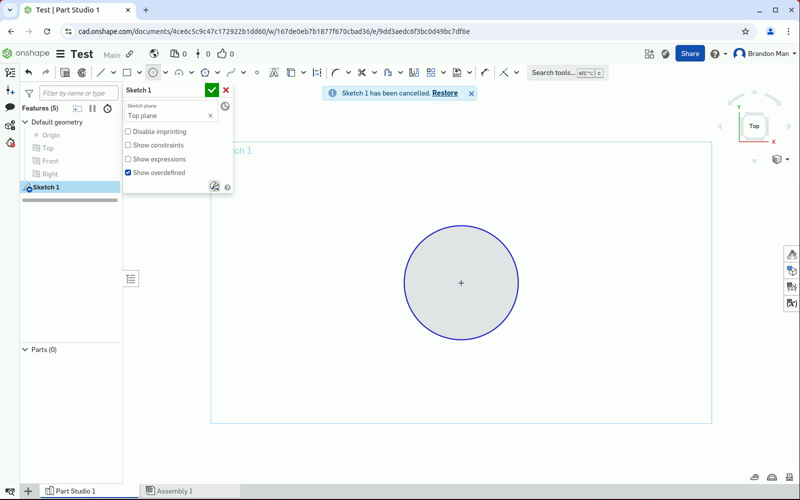
key_up(shift)
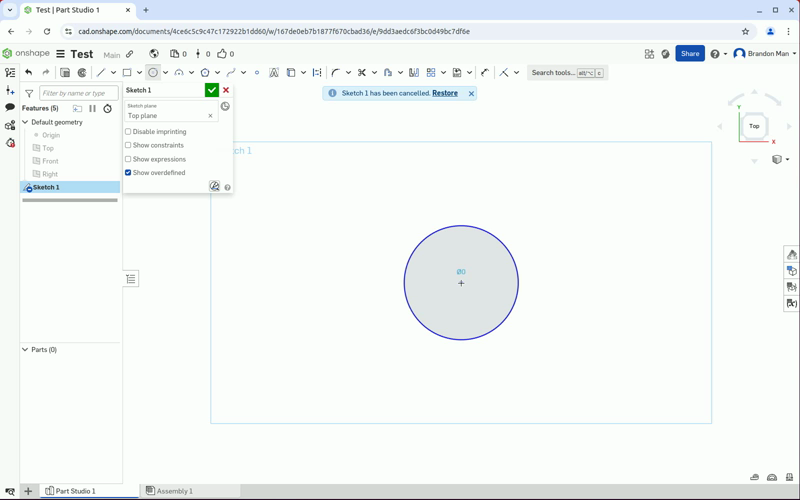
mouse_move(511, 282)
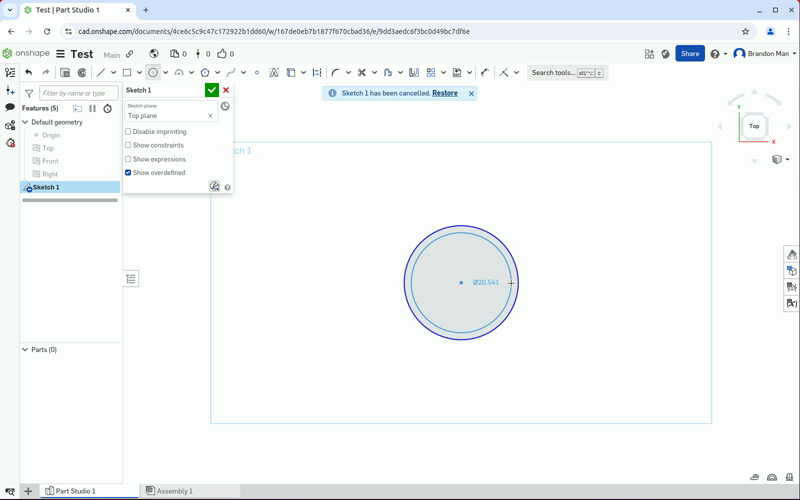
click(511, 282)
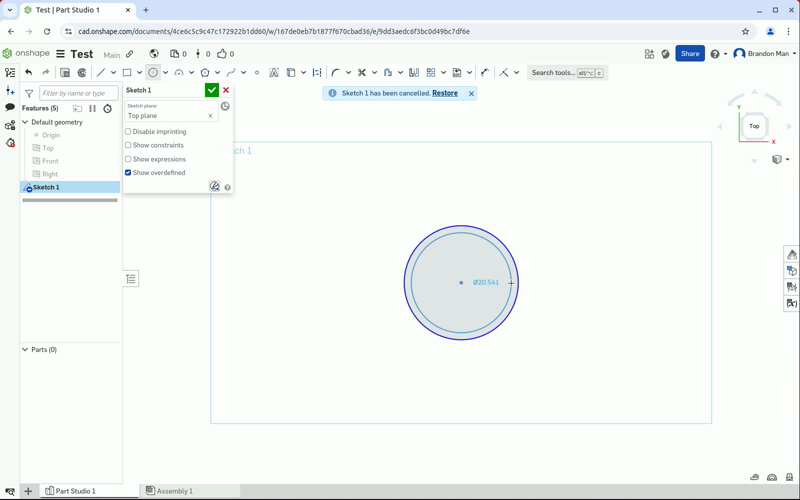
key(esc)
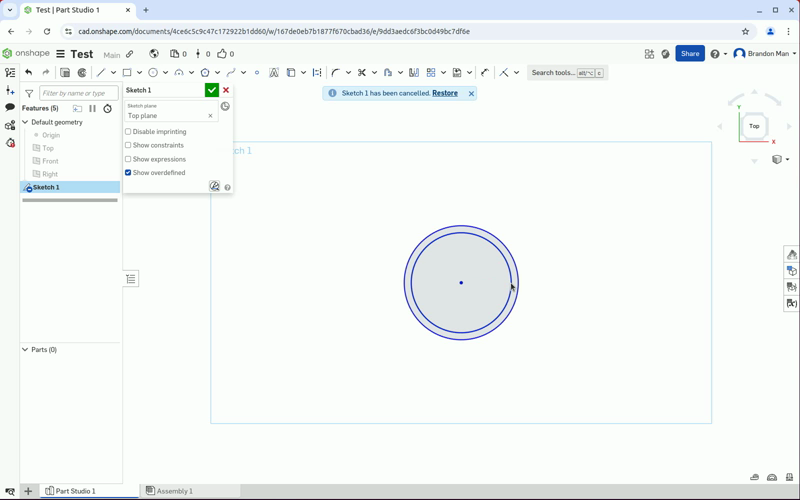
mouse_move(509, 260)
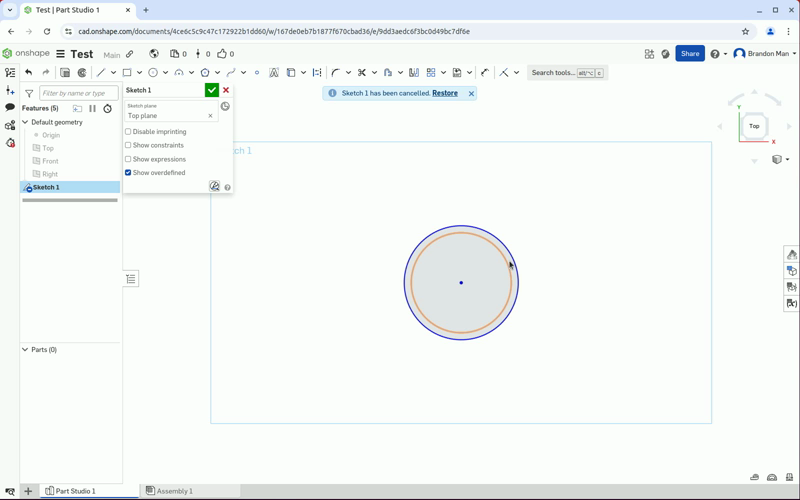
click(509, 260)
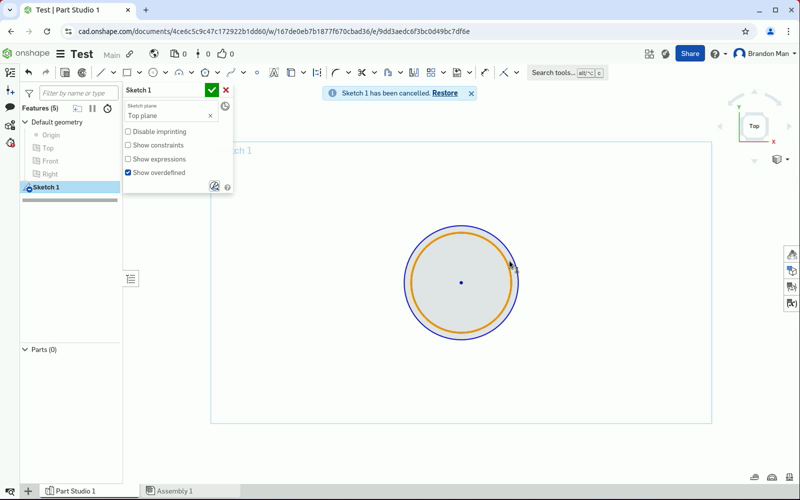
mouse_move(73, 352)
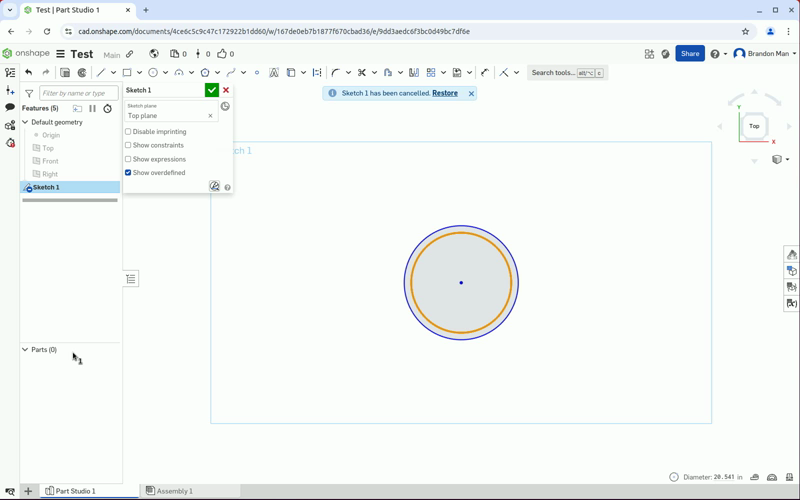
key(shift+y)
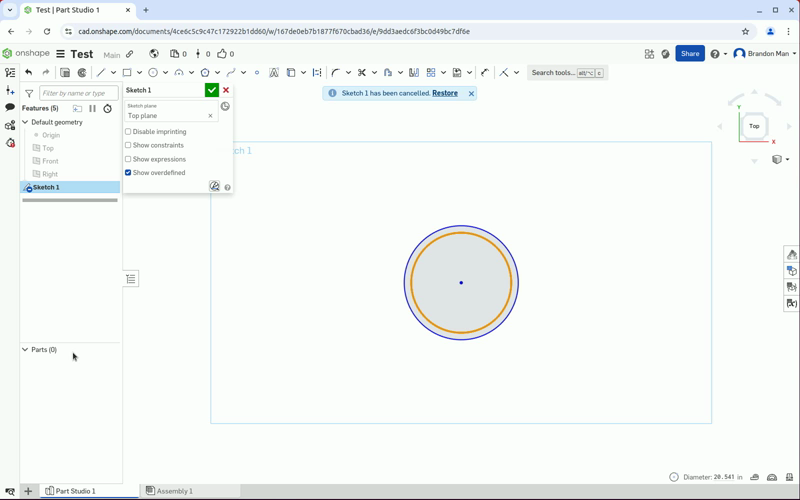
key(shift+e)
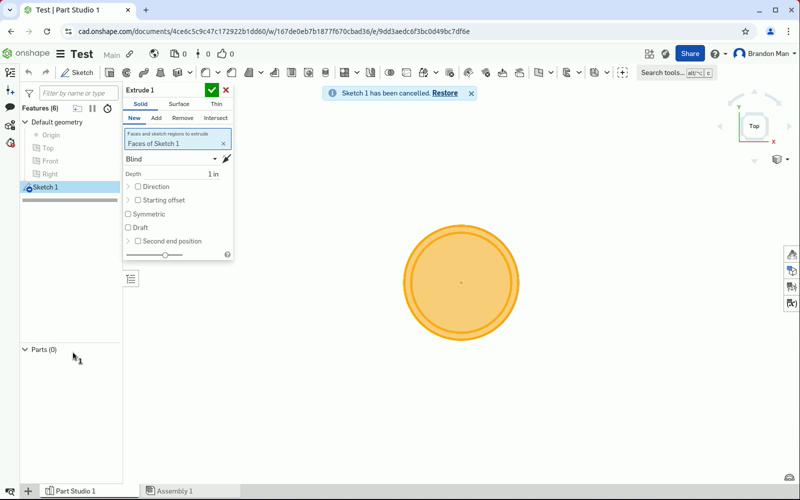
mouse_move(143, 106)
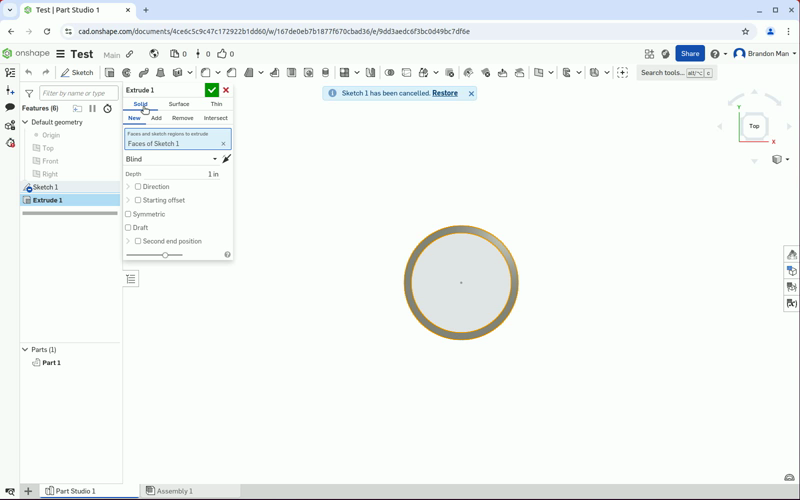
click(143, 106)
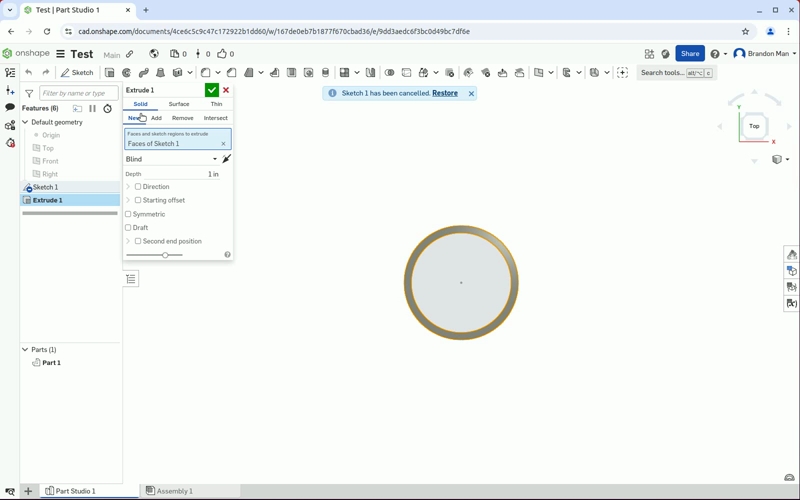
mouse_move(137, 120)
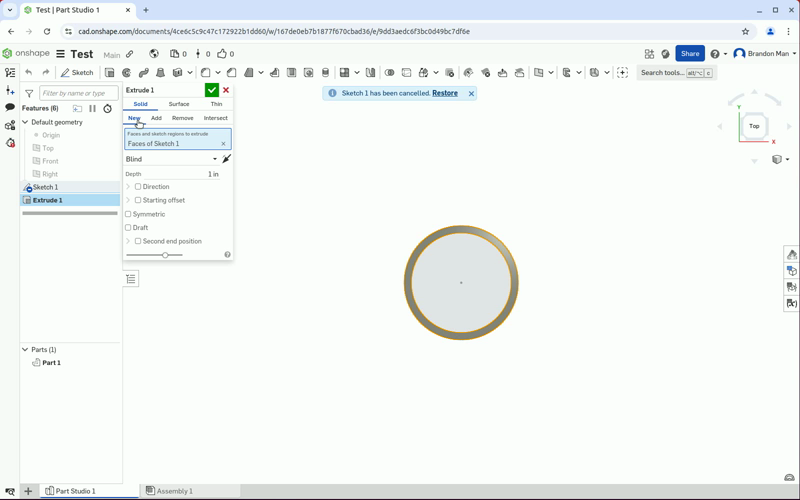
click(137, 120)
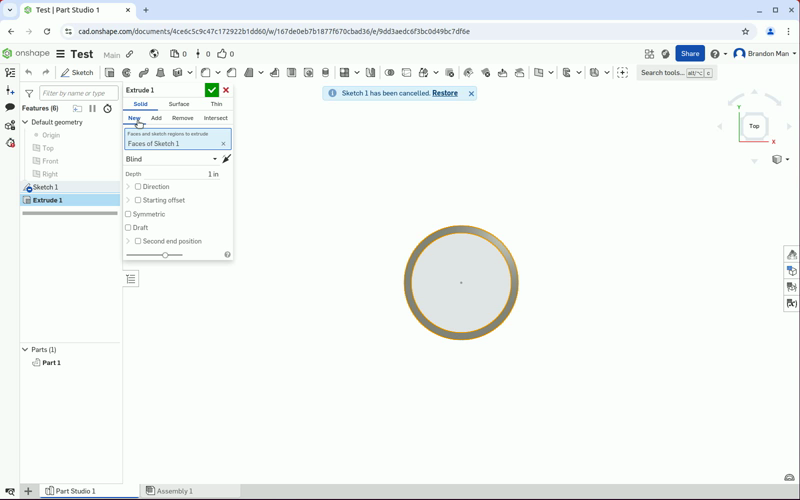
key(tab, 4)
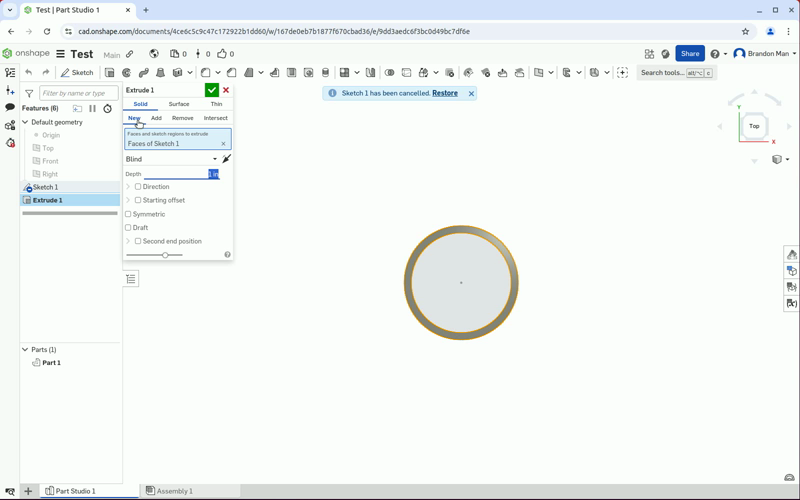
text(23.108)
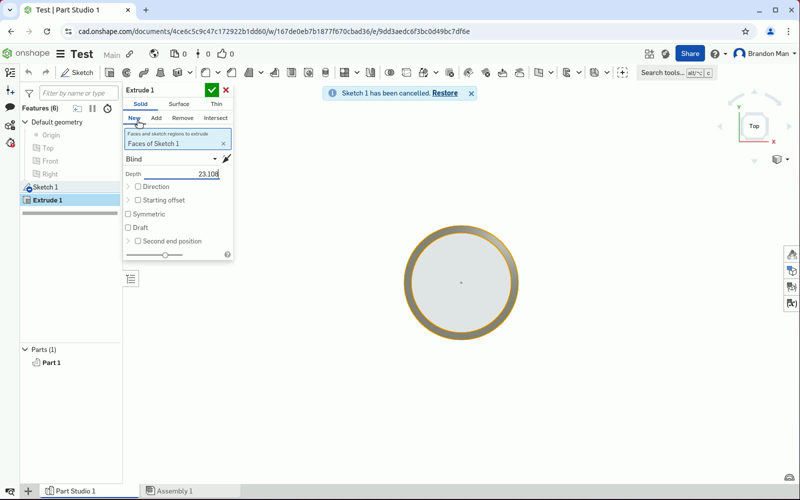
key(enter)
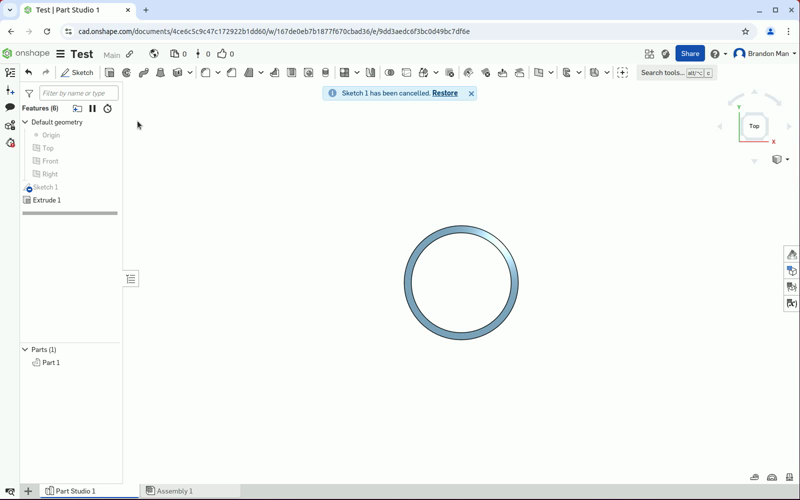
key(shift+h)
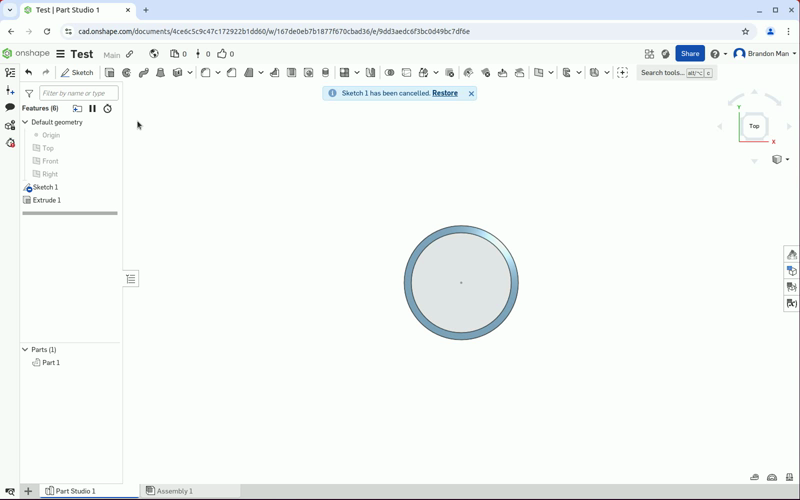
key(shift+h)
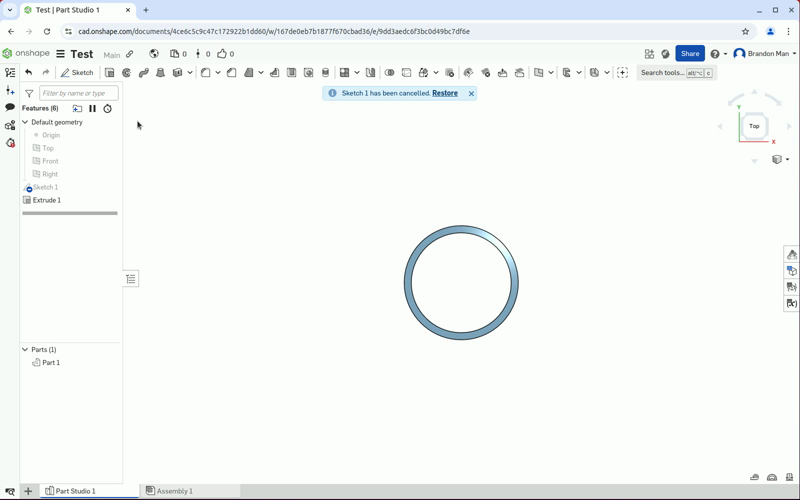
mouse_move(73, 189)
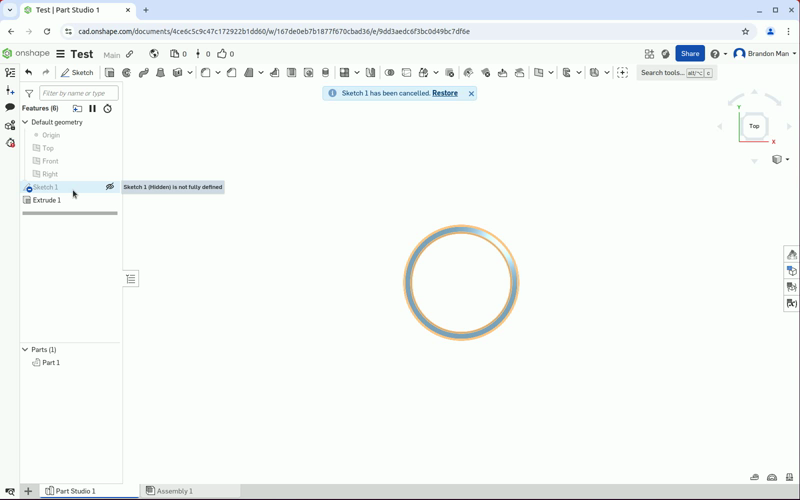
click(73, 189)
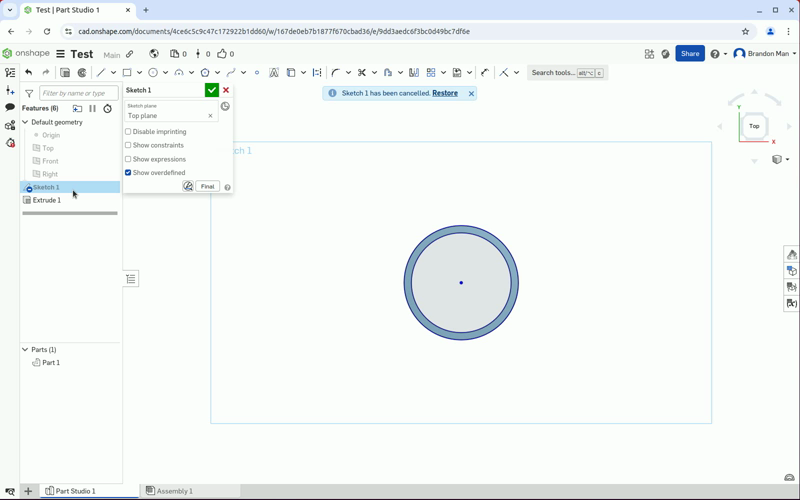
mouse_move(229, 92)
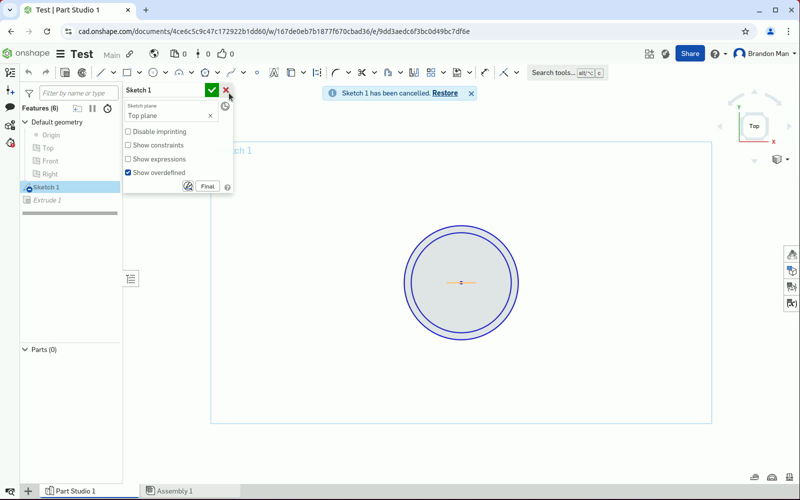
click(229, 92)
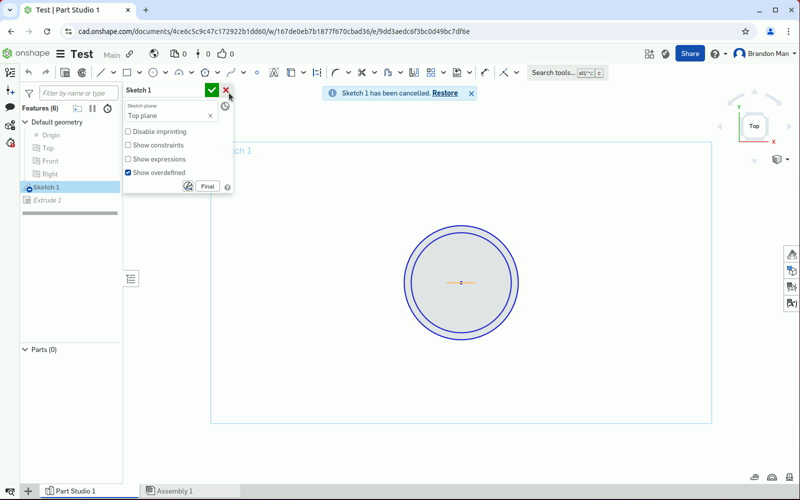
key(shift+s)
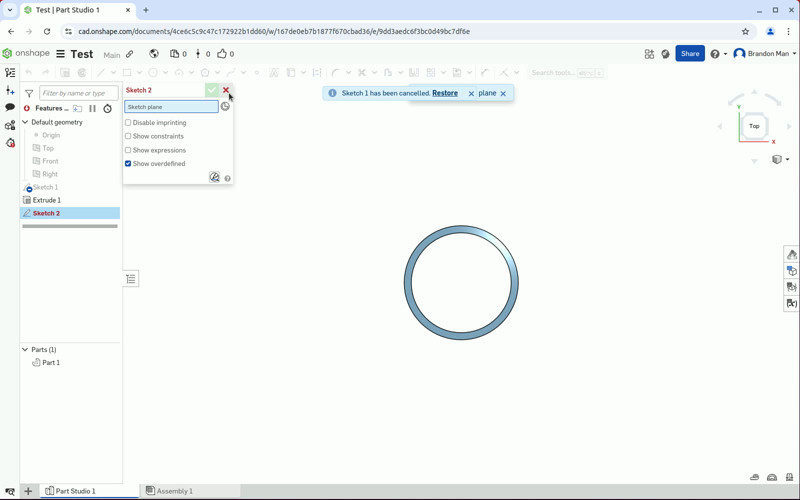
mouse_move(73, 150)
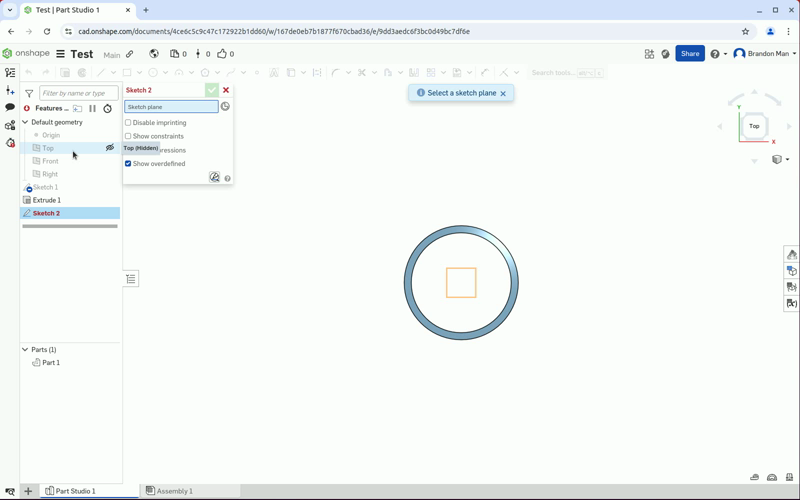
click(73, 150)
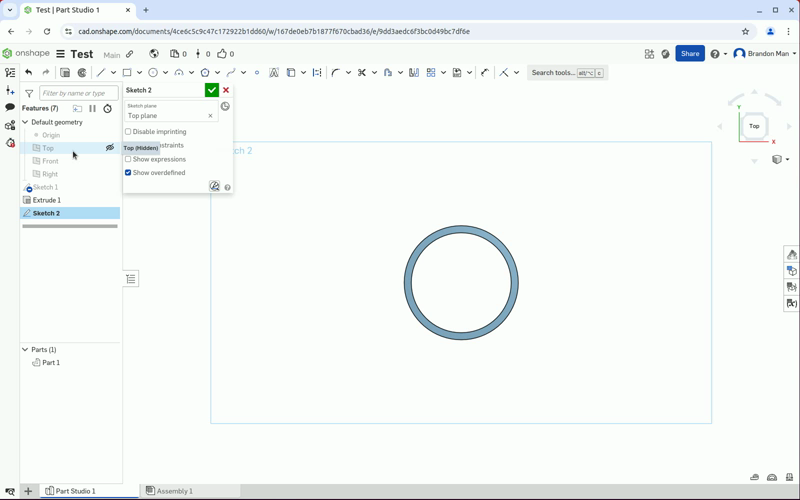
mouse_move(73, 352)
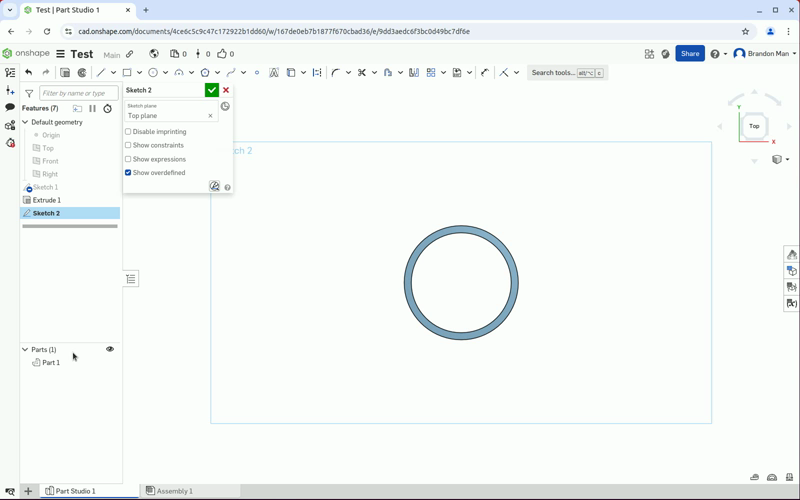
key(y)
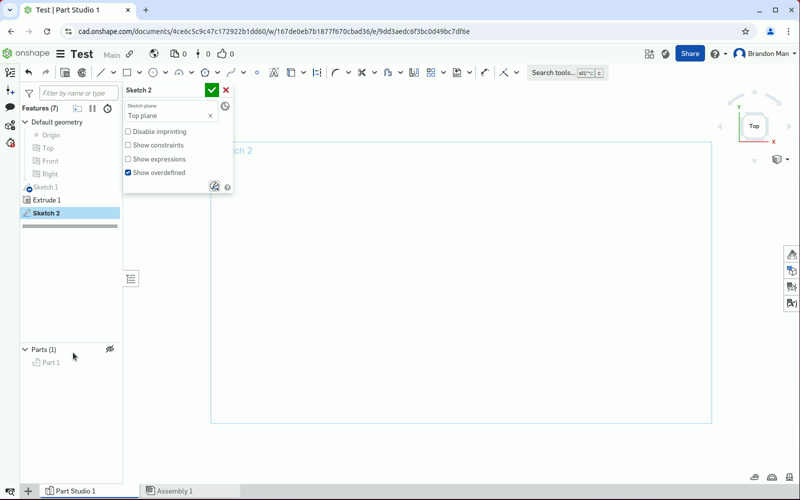
key(c)
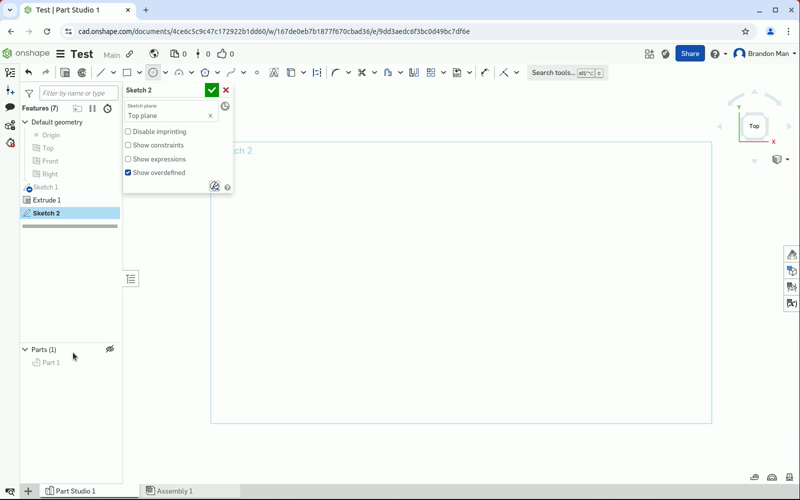
key_down(shift)
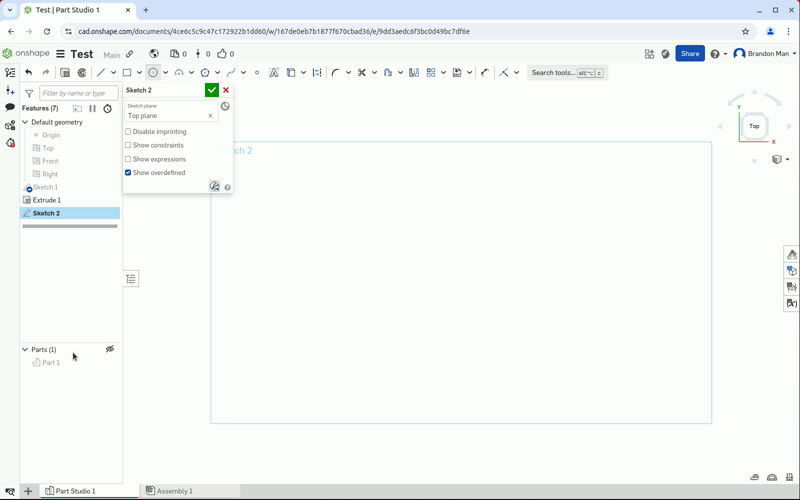
mouse_move(461, 282)
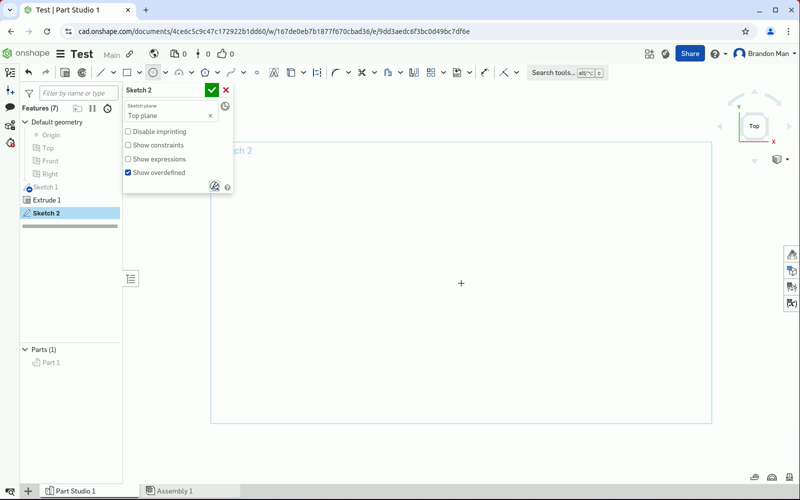
click(461, 282)
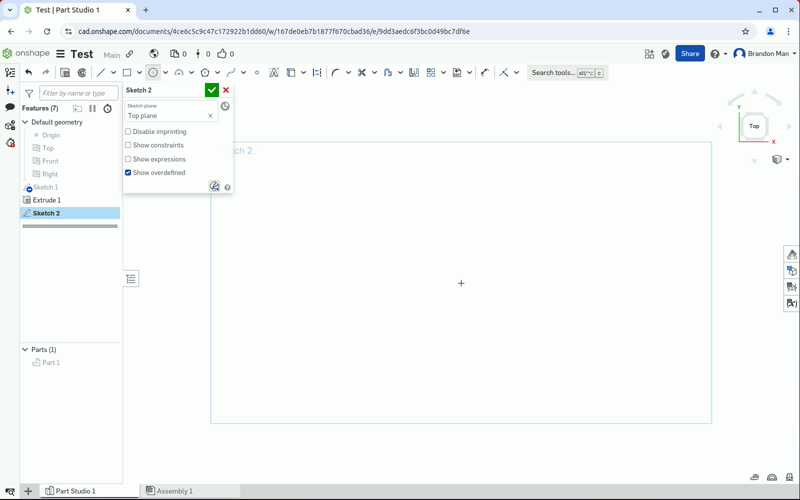
key_up(shift)
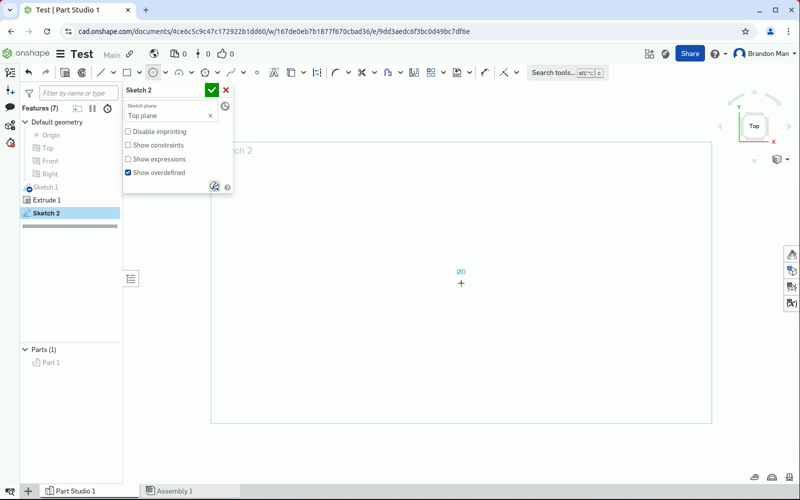
mouse_move(544, 282)
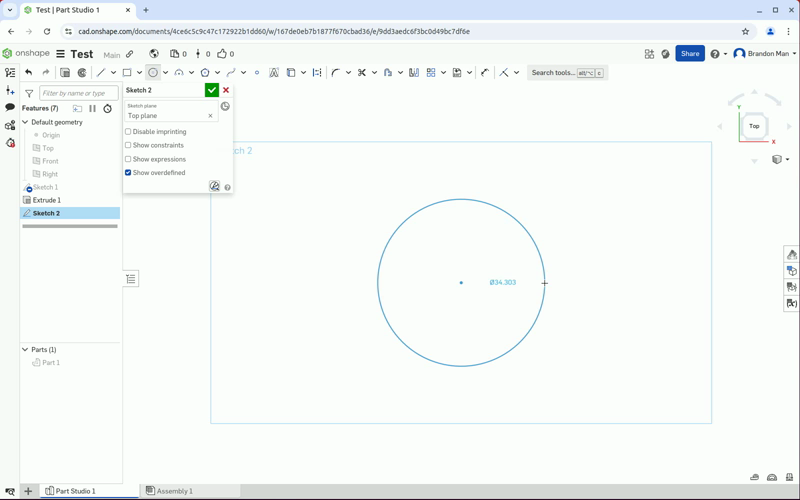
click(544, 282)
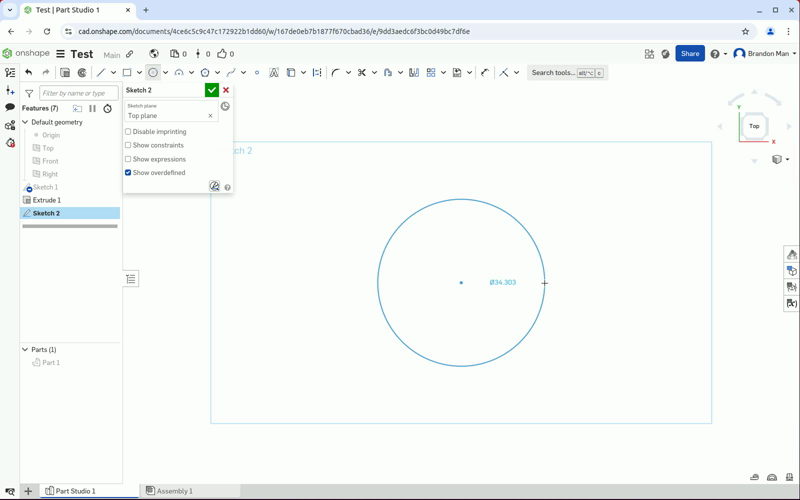
key(esc)
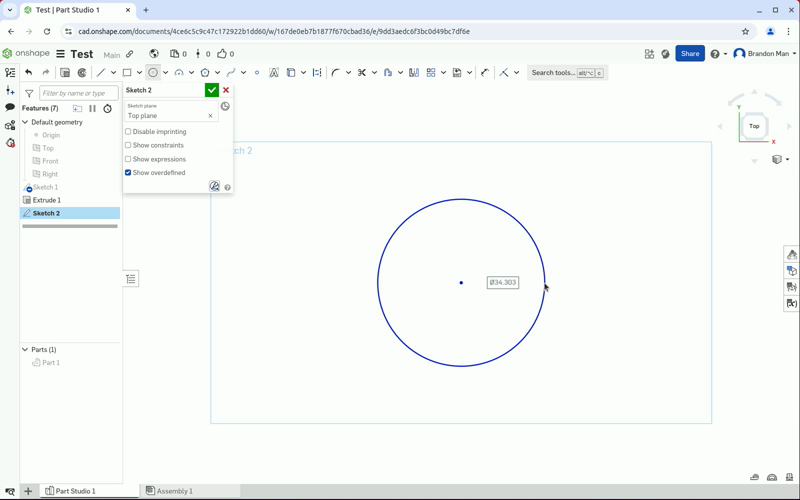
key(c)
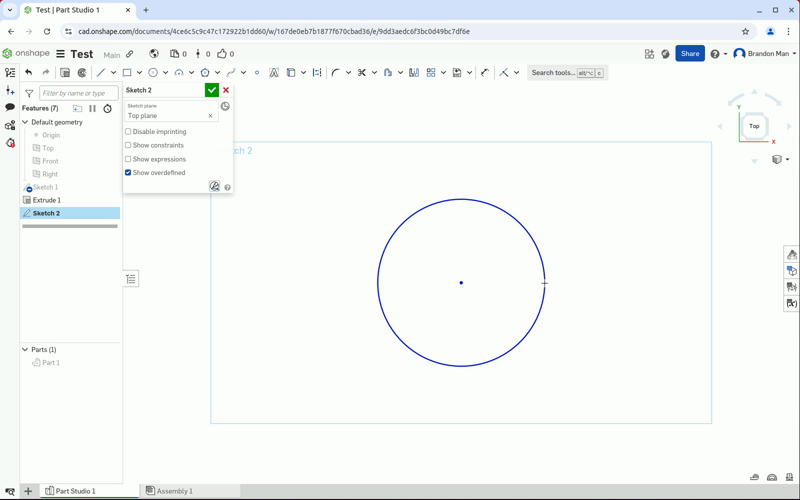
key_down(shift)
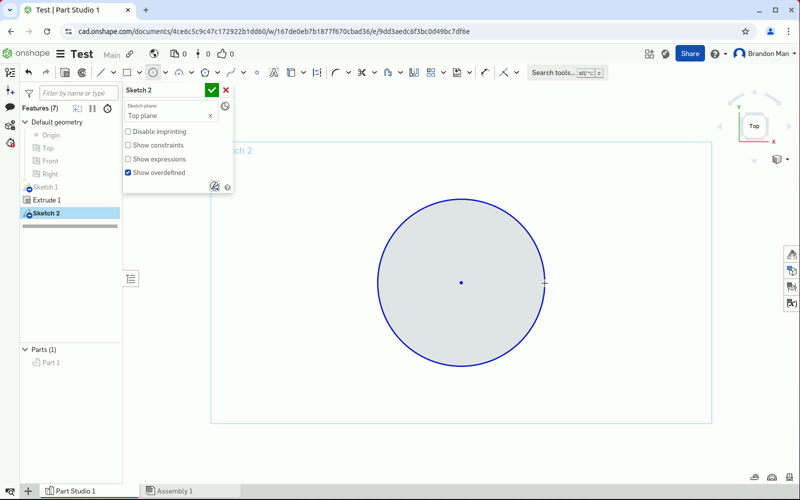
mouse_move(461, 282)
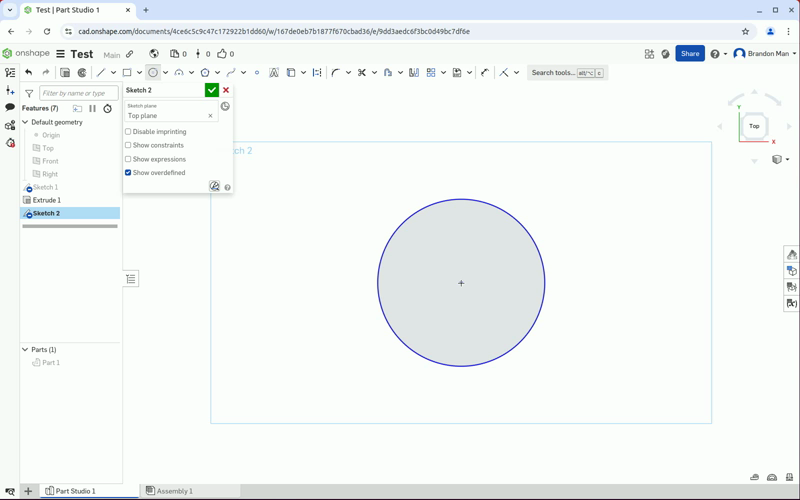
click(461, 282)
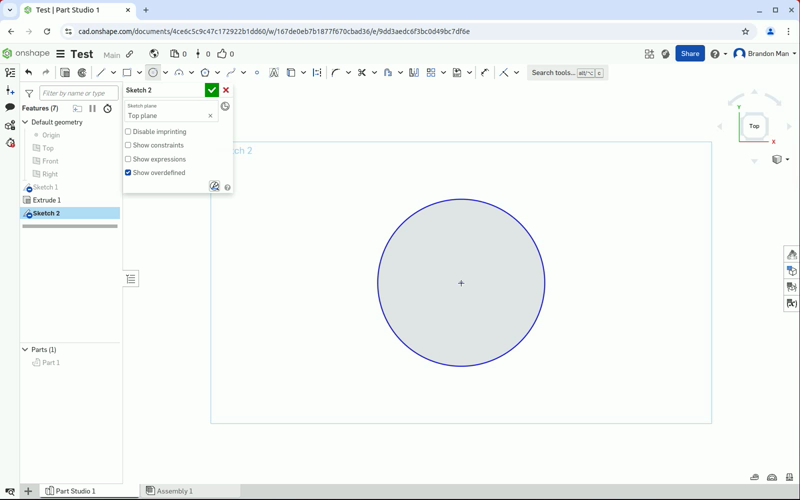
key_up(shift)
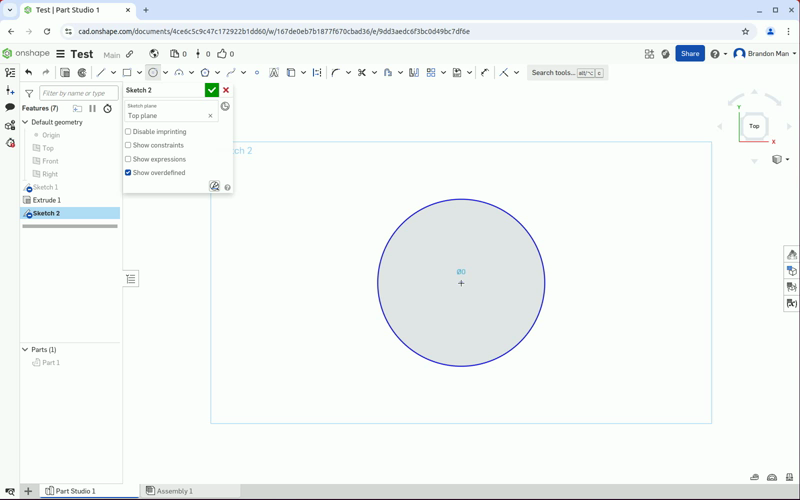
mouse_move(510, 282)
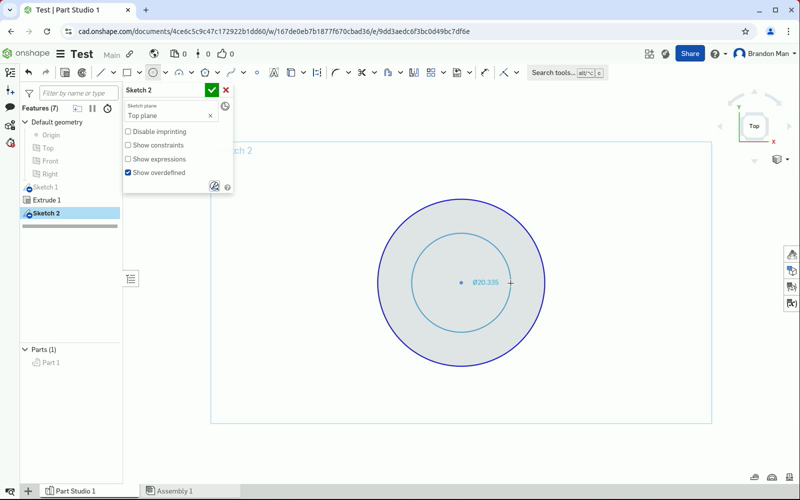
click(510, 282)
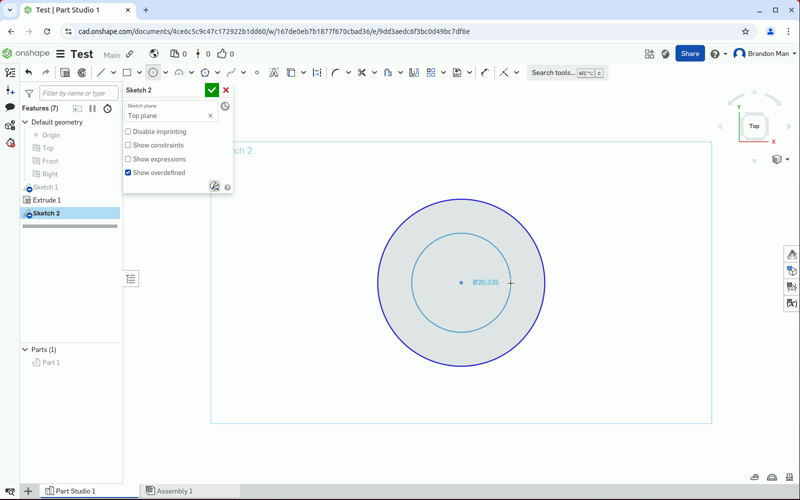
key(esc)
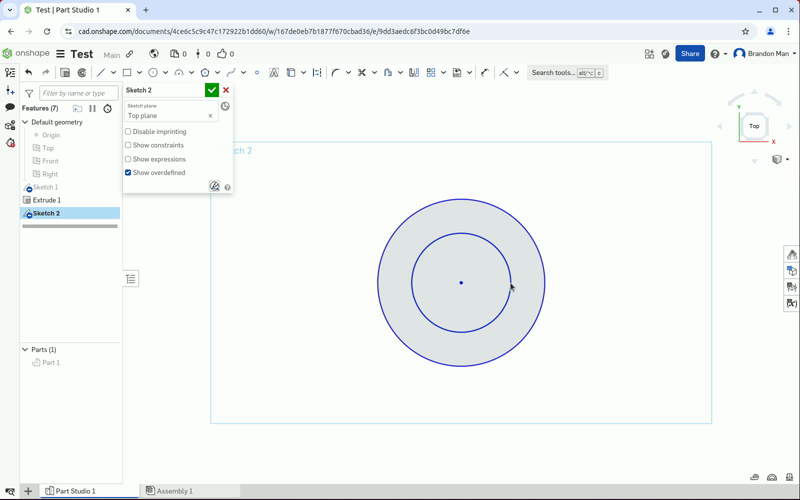
mouse_move(444, 354)
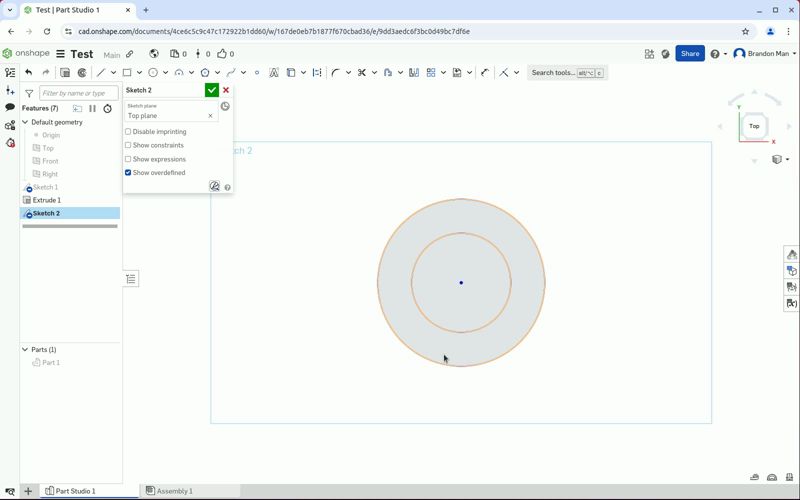
click(444, 354)
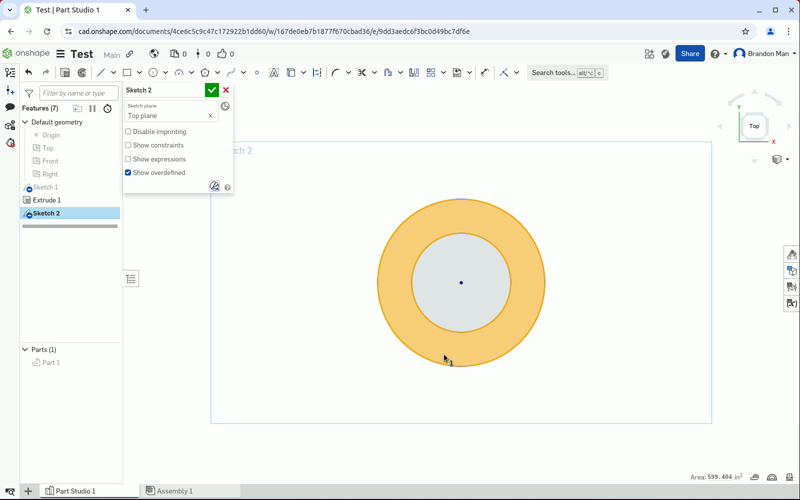
mouse_move(73, 352)
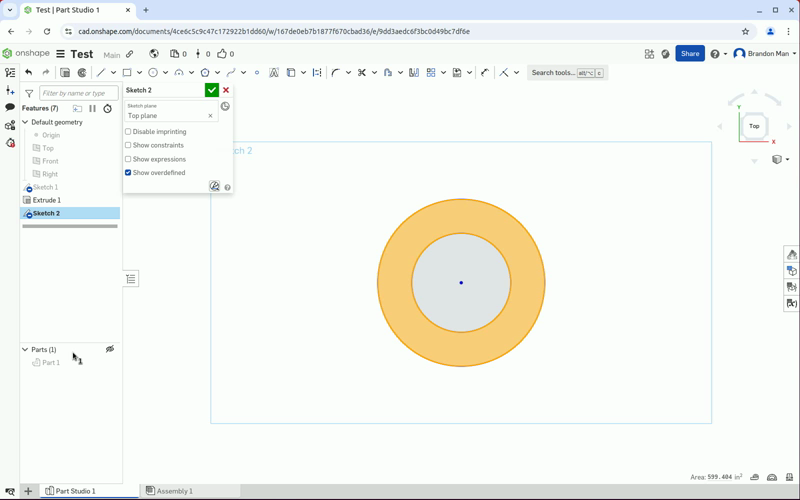
key(shift+y)
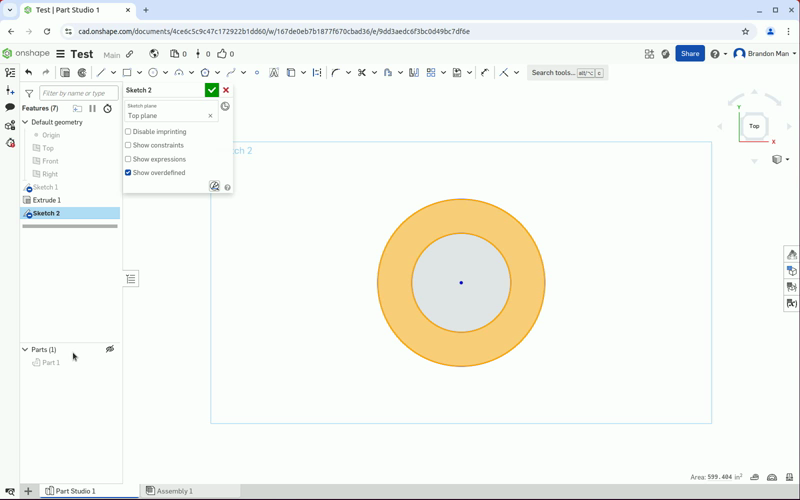
key(shift+e)
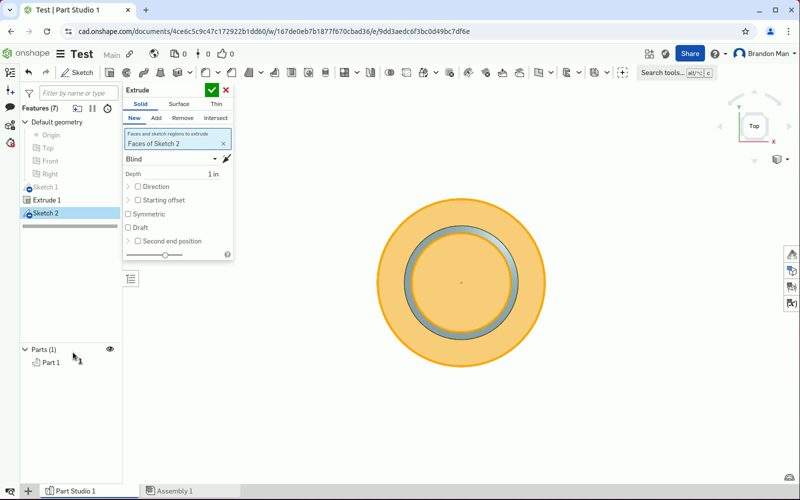
mouse_move(143, 106)
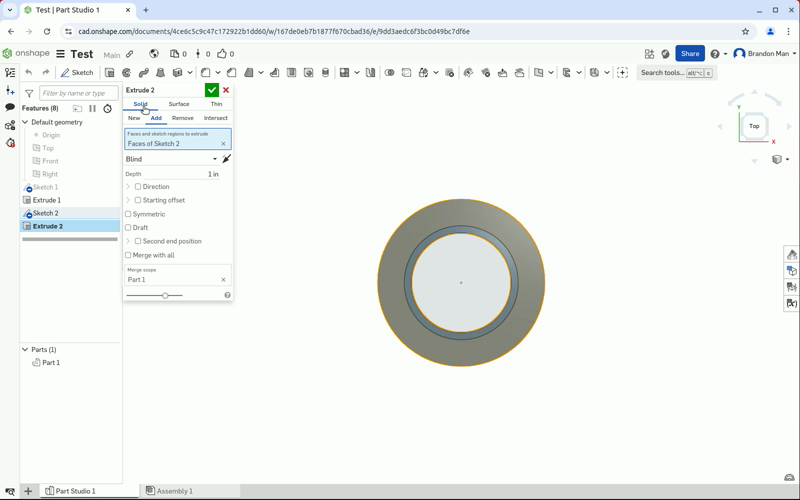
click(143, 106)
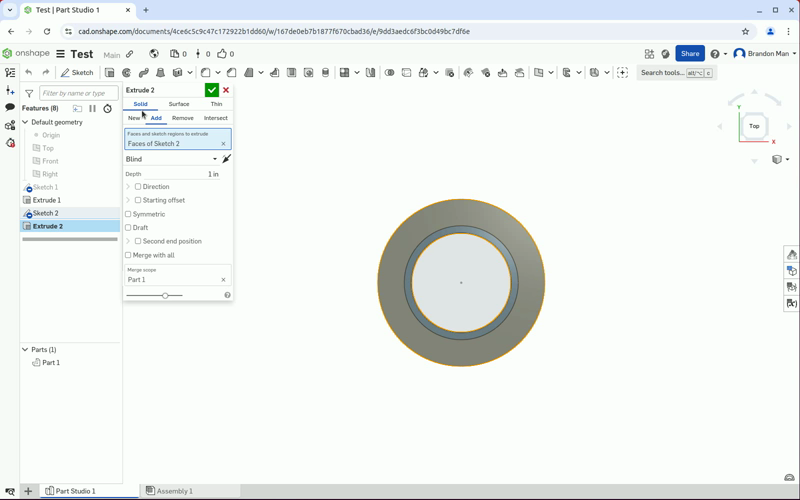
mouse_move(137, 120)
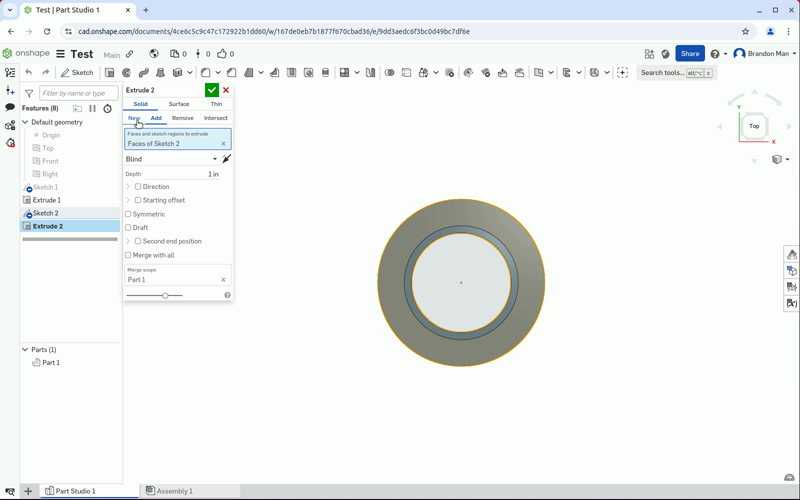
click(137, 120)
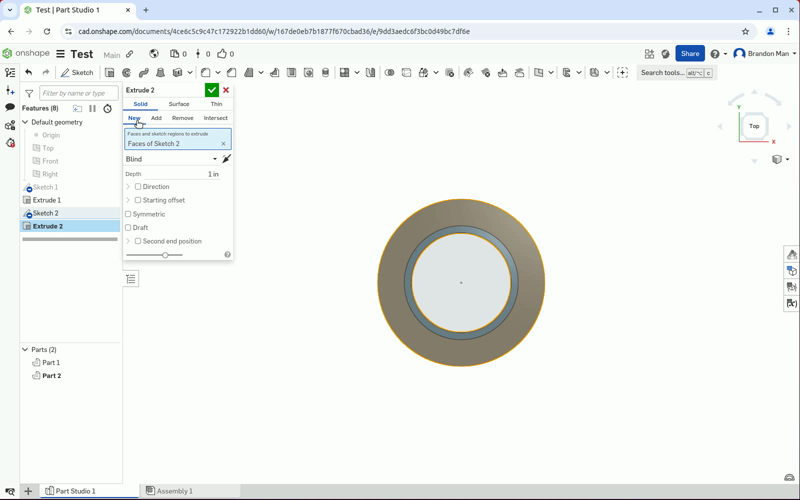
key(tab, 4)
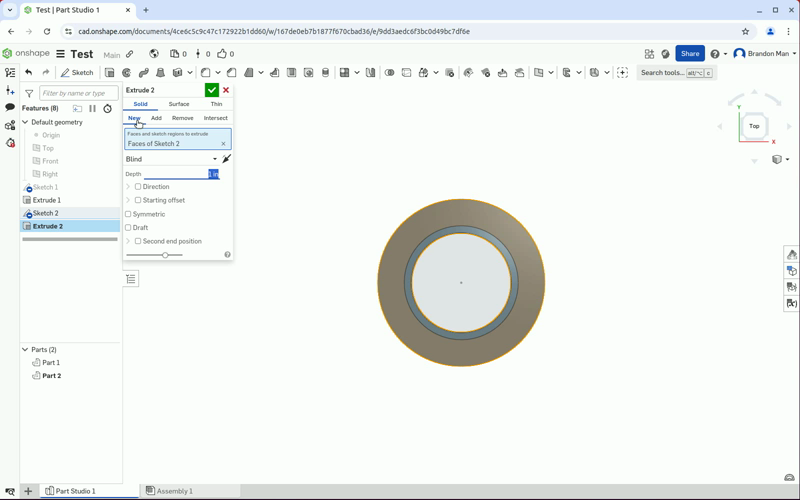
text(-1.204)
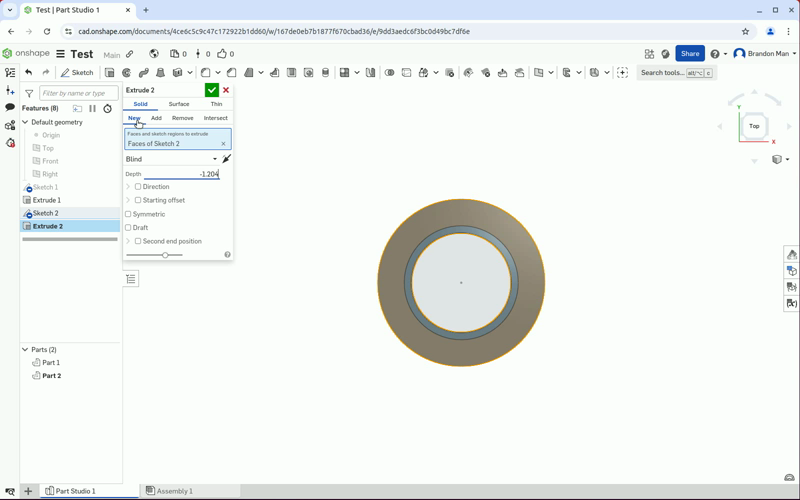
key(enter)
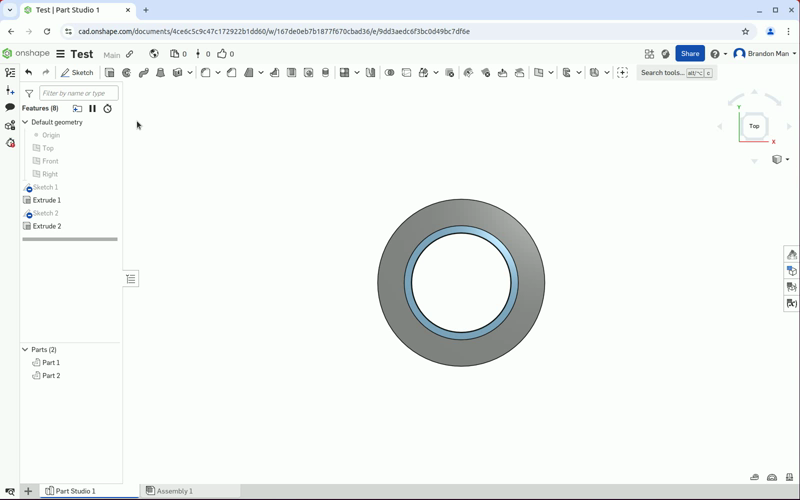
key(shift+h)
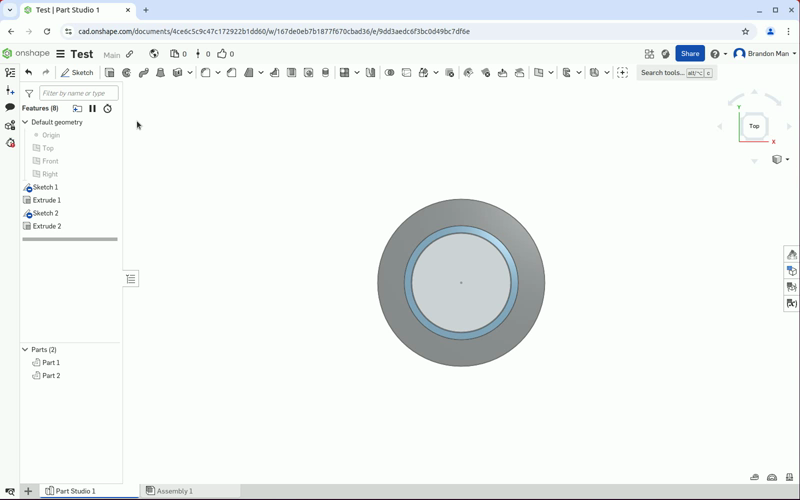
key(shift+h)
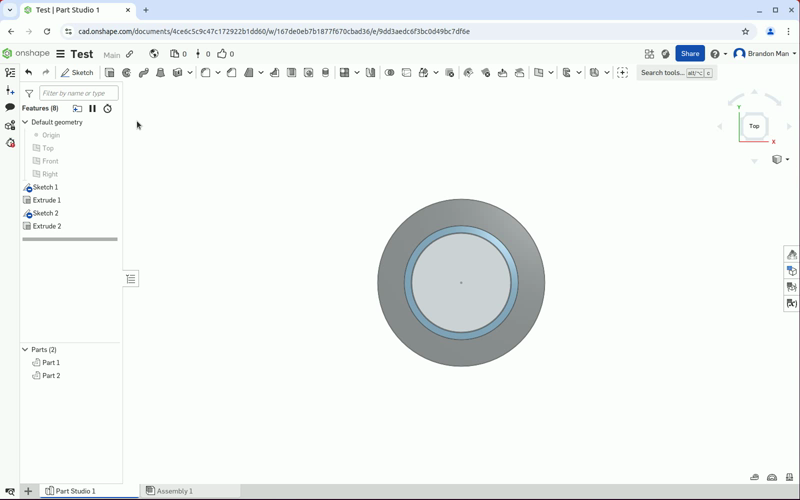
key(shift+7)
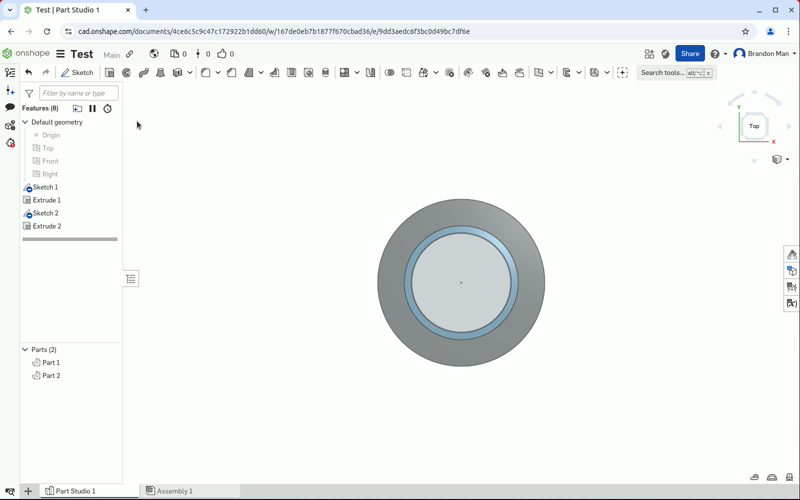
key(up, 3)
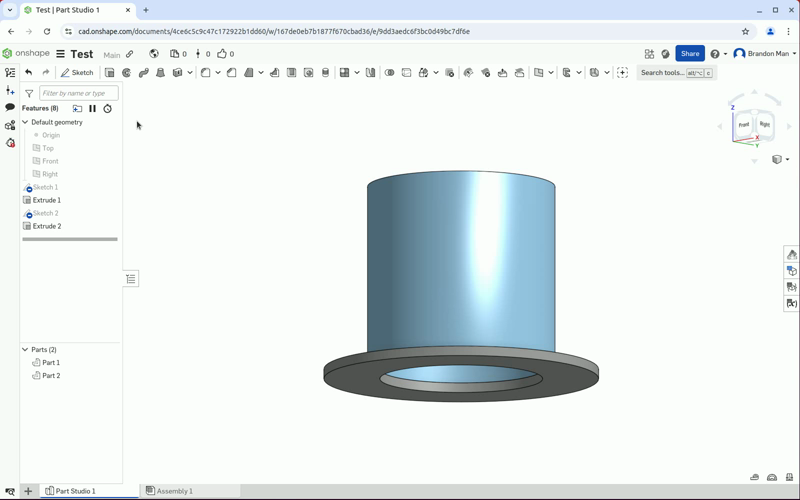
key(left, 3)
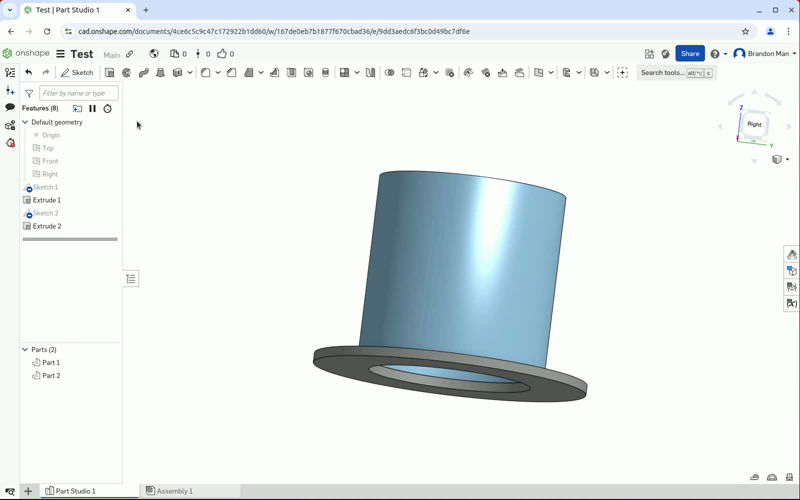
key(right, 3)
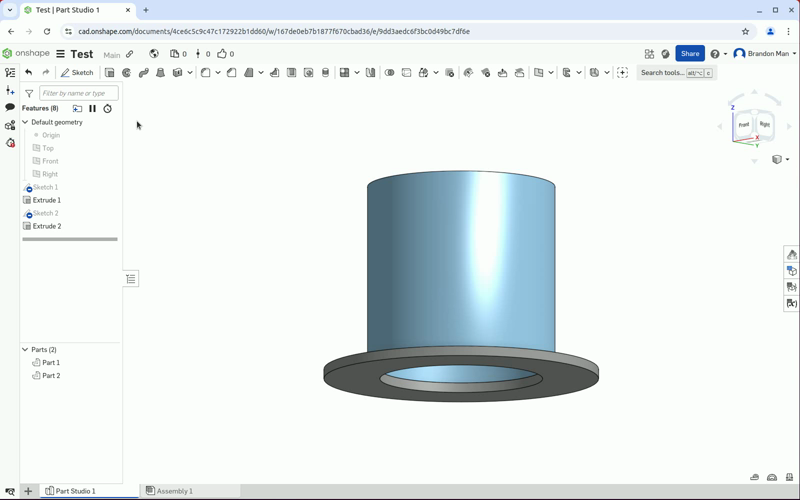
key(down, 3)
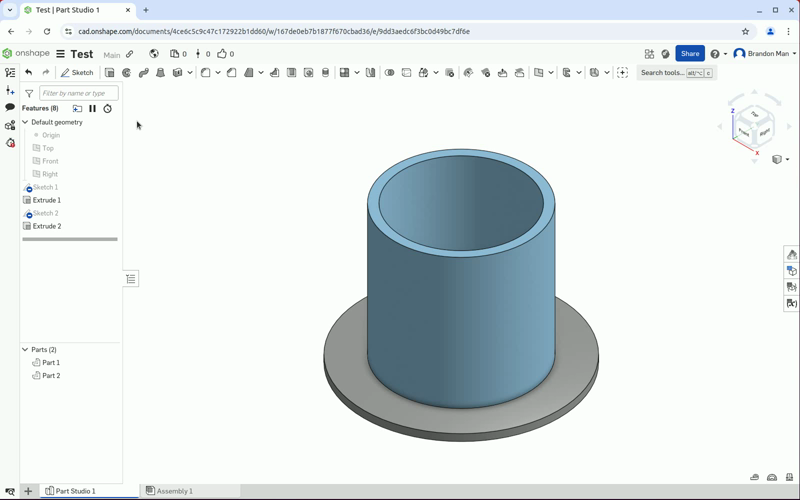
mouse_move(73, 189)
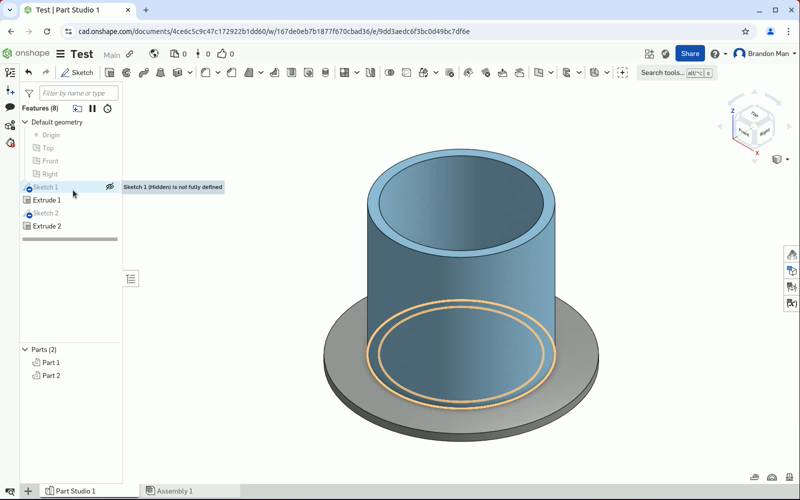
click(73, 189)